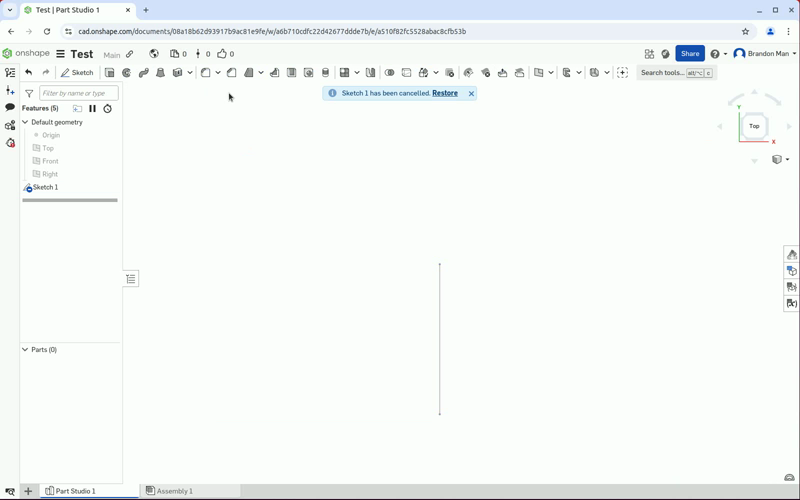
key(shift+h)
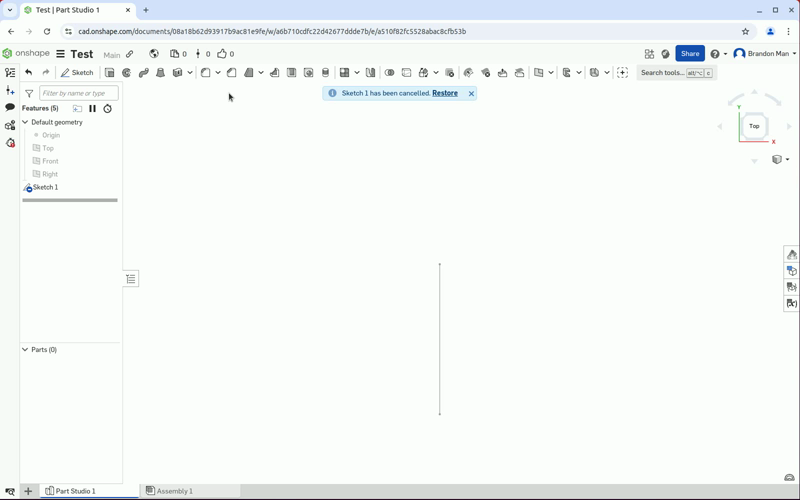
key(shift+s)
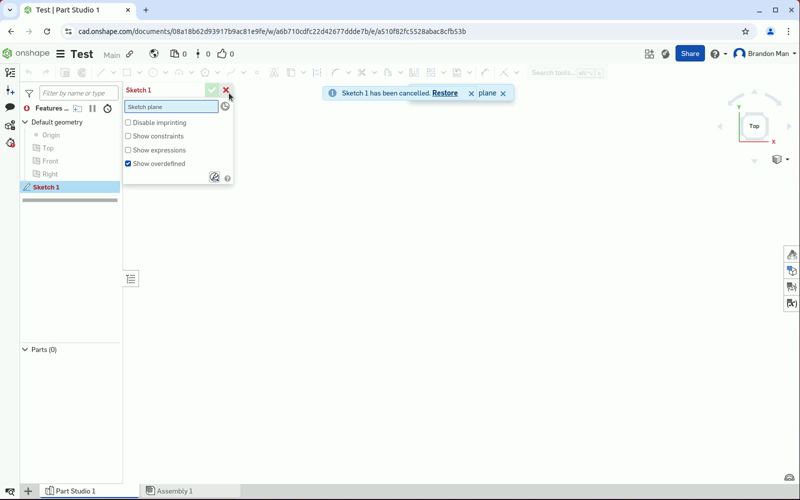
mouse_move(73, 150)
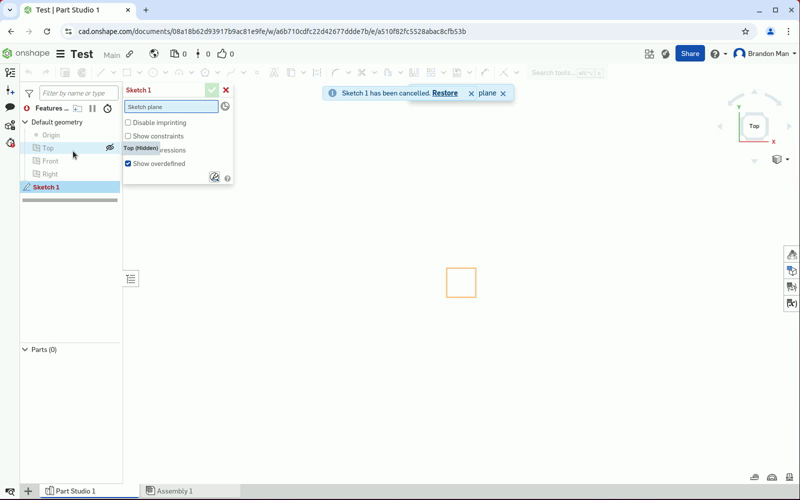
click(73, 150)
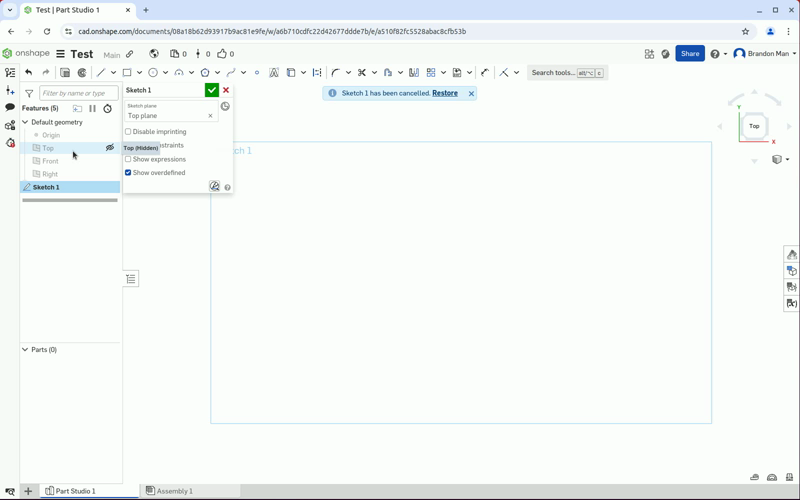
mouse_move(73, 352)
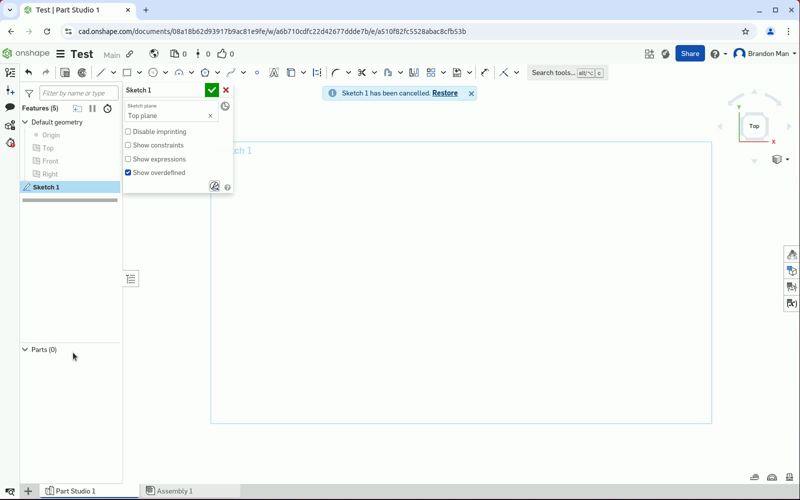
key(y)
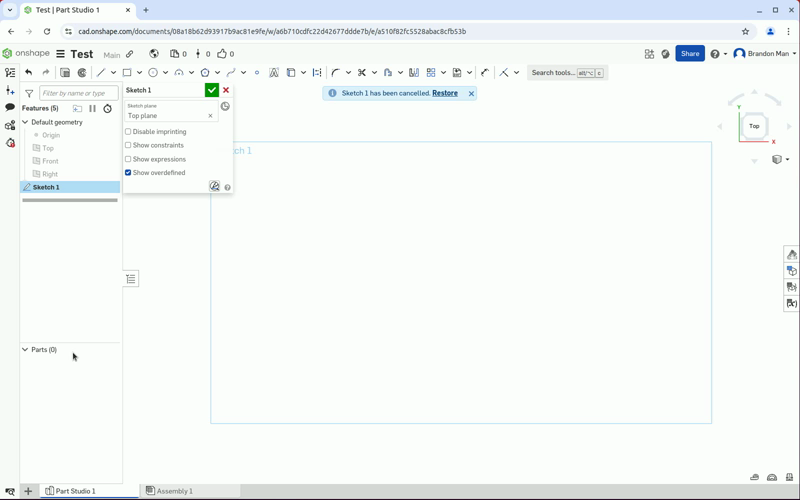
key(c)
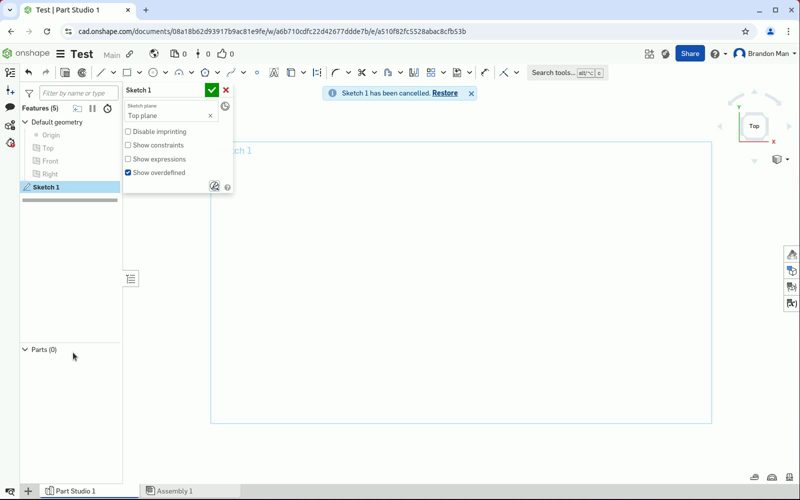
key_down(shift)
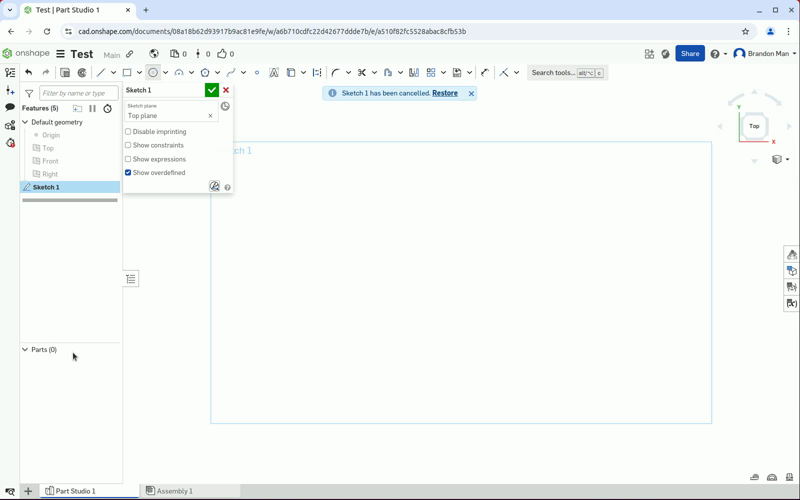
mouse_move(461, 282)
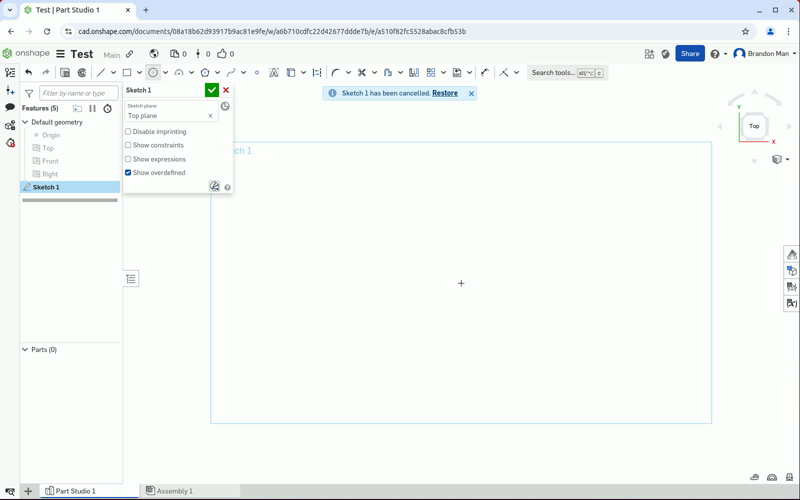
click(461, 282)
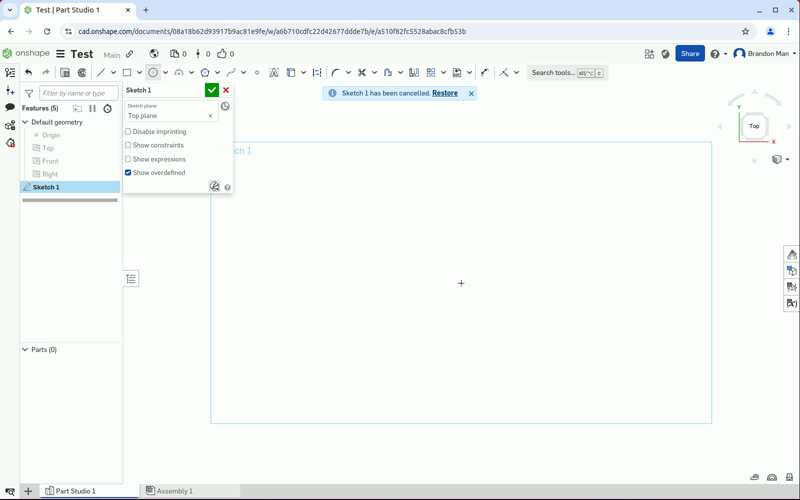
key_up(shift)
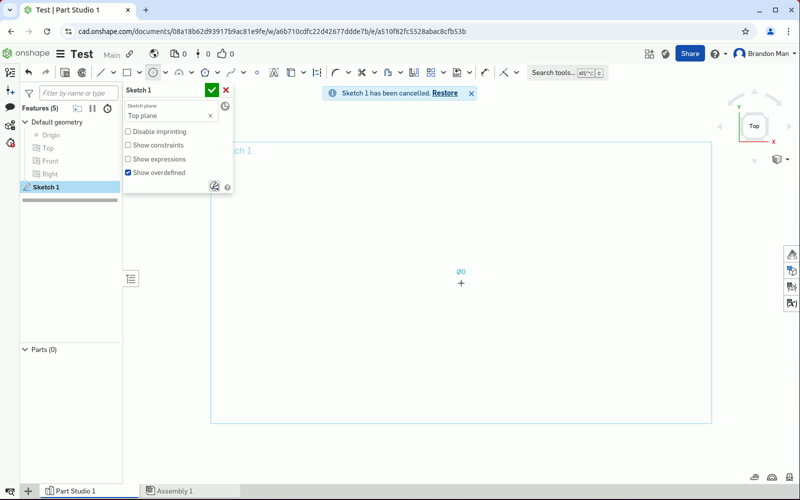
mouse_move(574, 282)
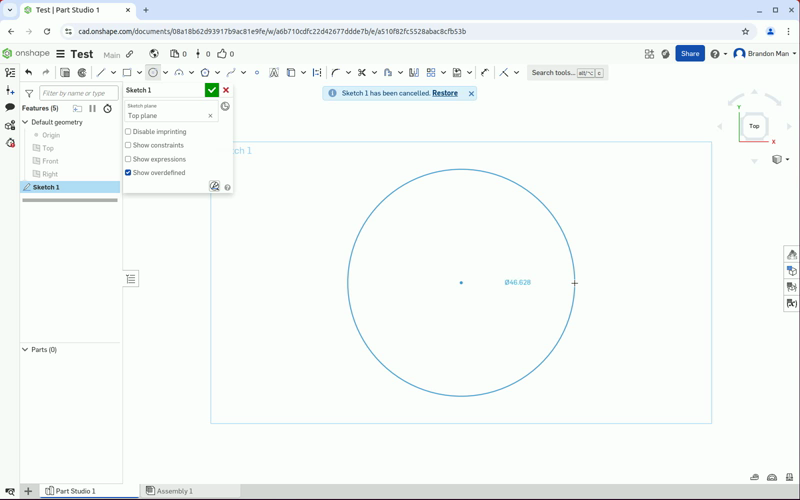
click(574, 282)
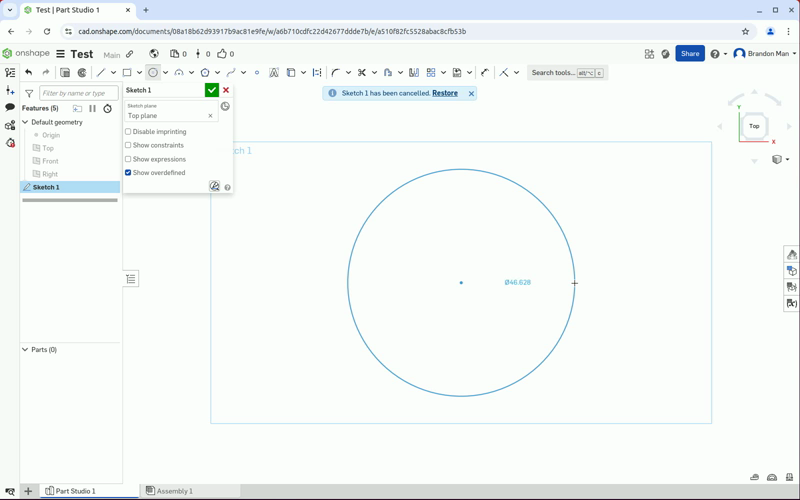
key(esc)
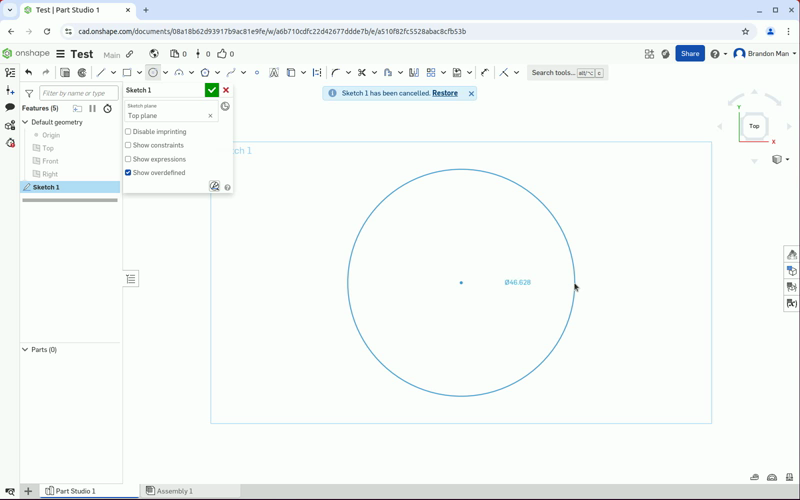
mouse_move(500, 277)
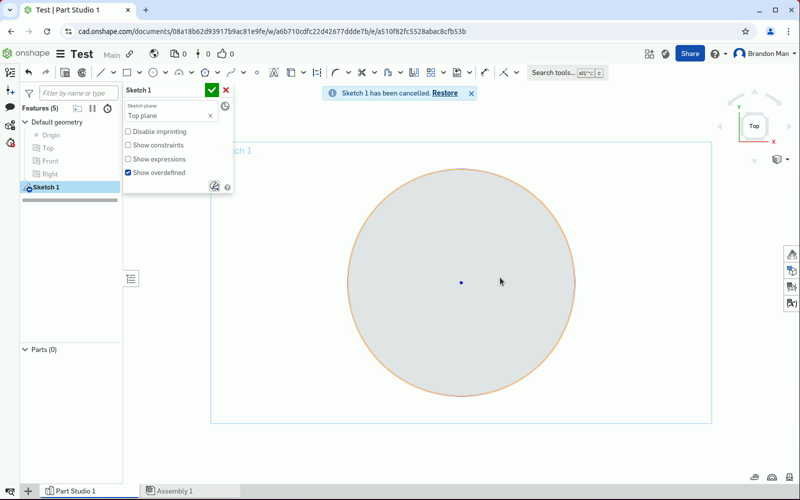
click(500, 277)
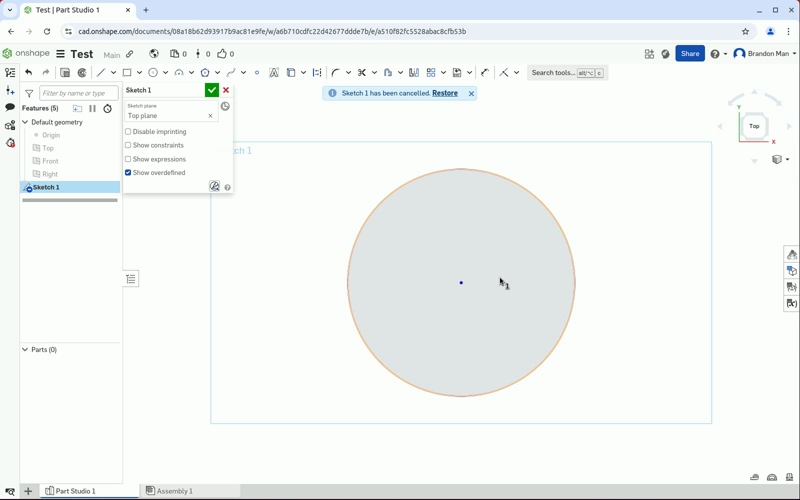
mouse_move(73, 352)
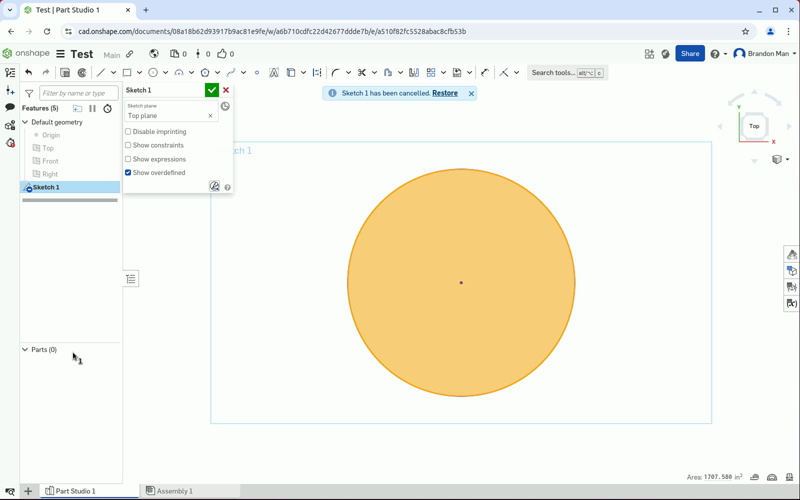
key(shift+y)
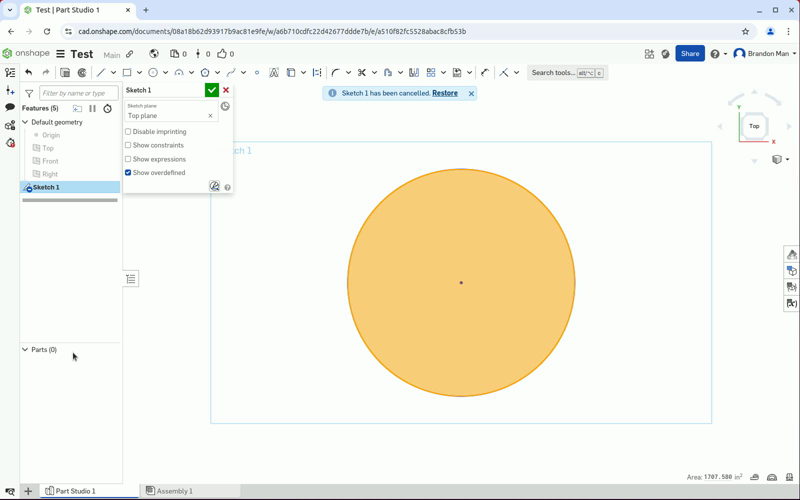
key(shift+e)
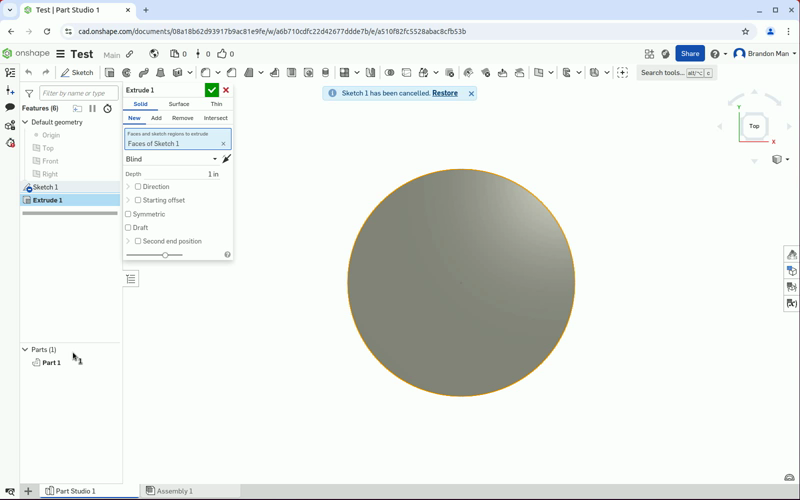
mouse_move(143, 106)
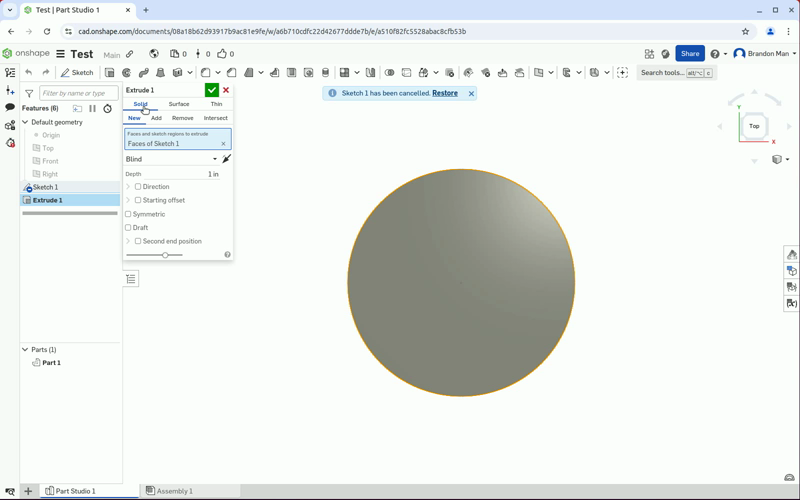
click(143, 106)
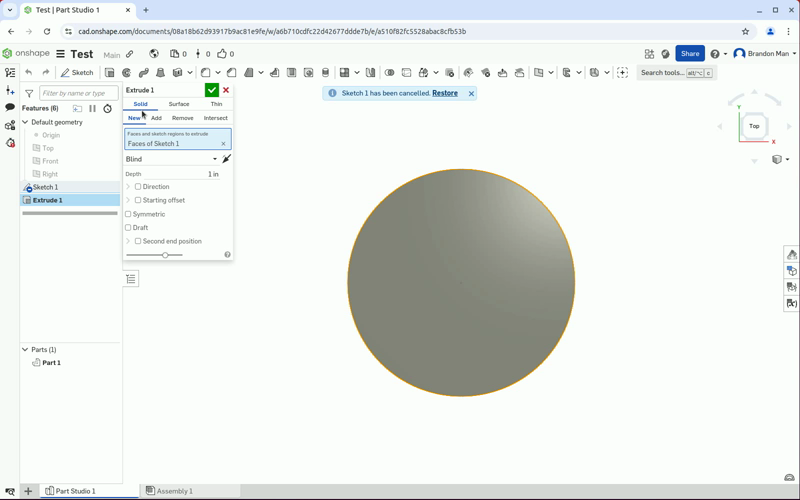
mouse_move(137, 120)
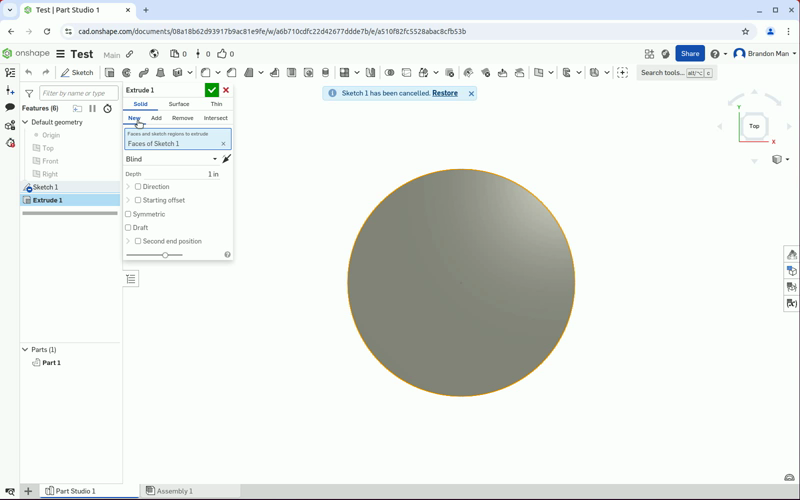
click(137, 120)
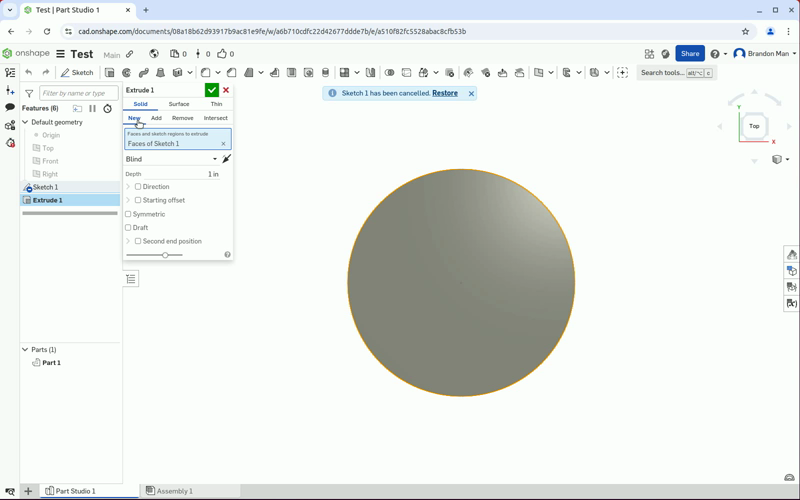
key(tab, 4)
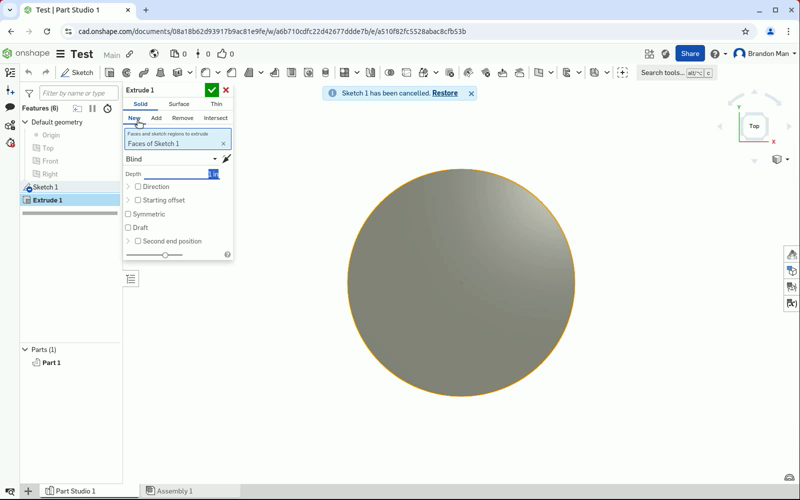
text(1.444)
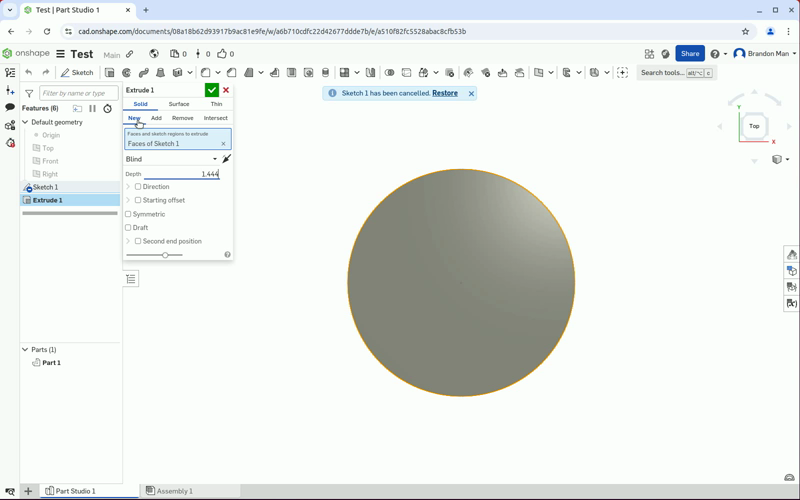
key(enter)
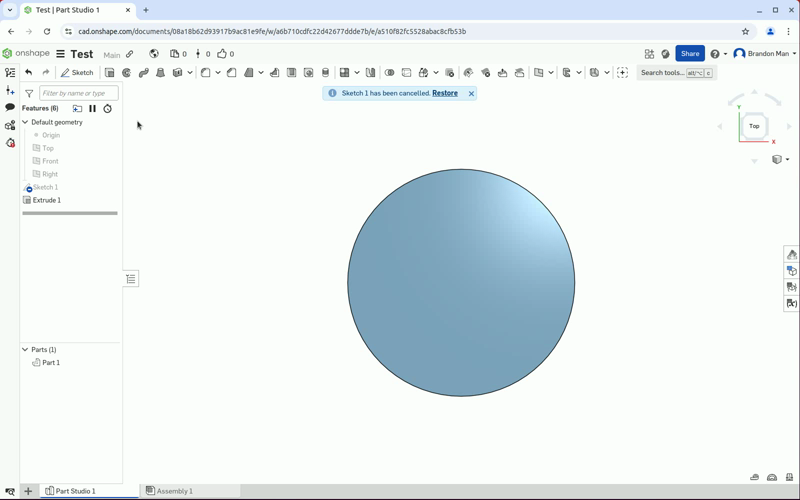
key(shift+h)
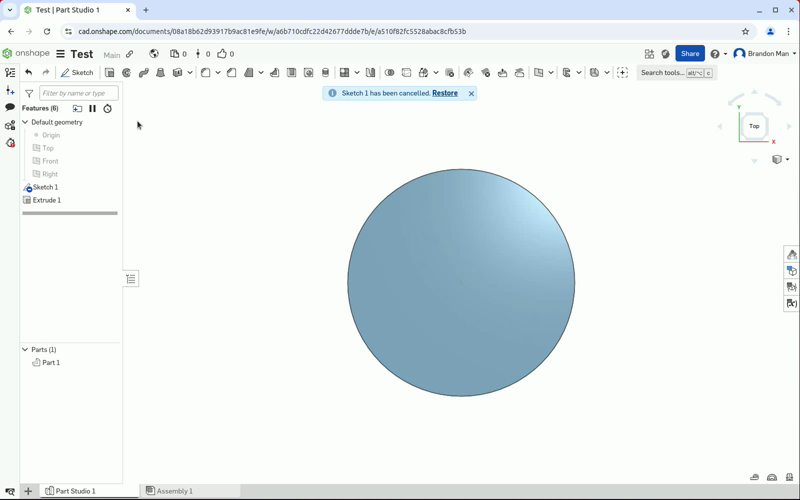
key(shift+h)
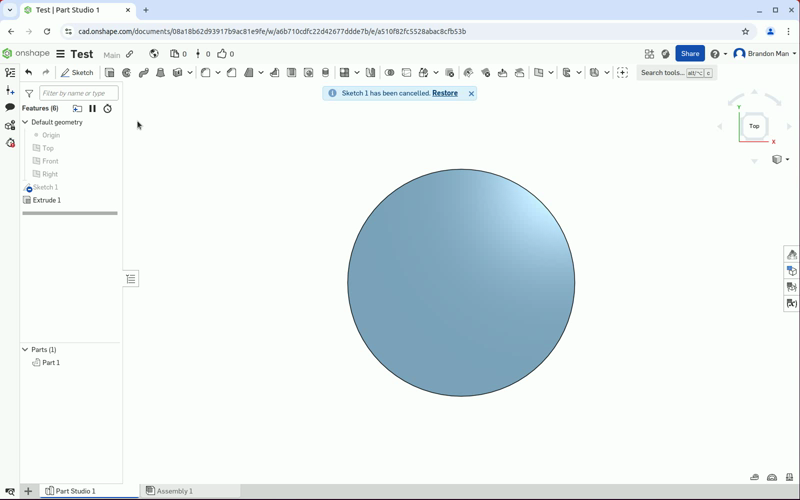
mouse_move(73, 189)
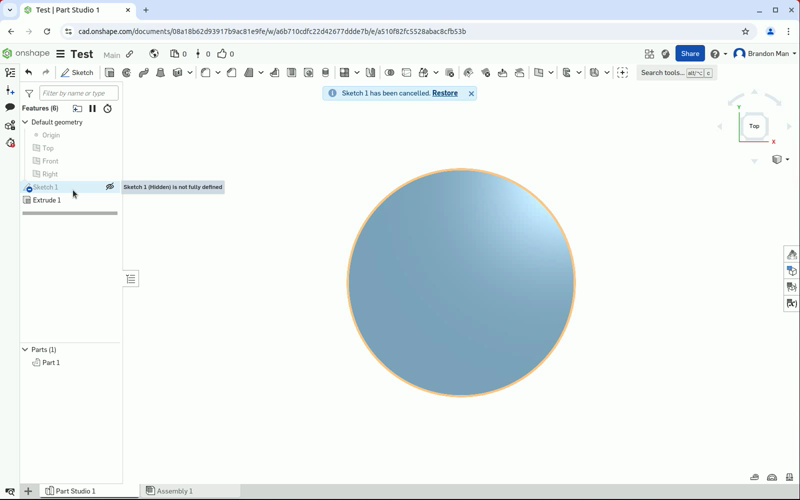
click(73, 189)
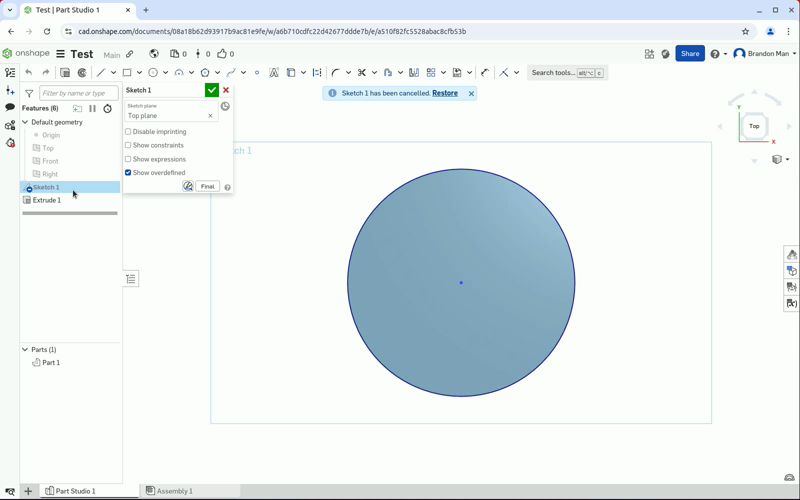
mouse_move(229, 92)
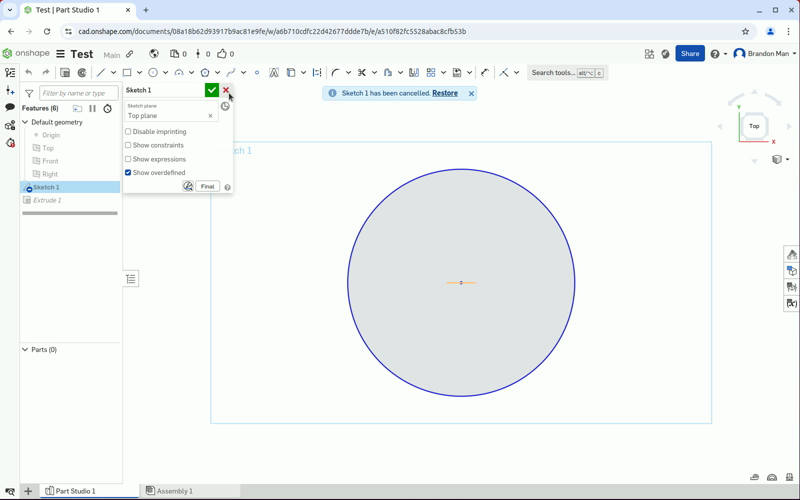
click(229, 92)
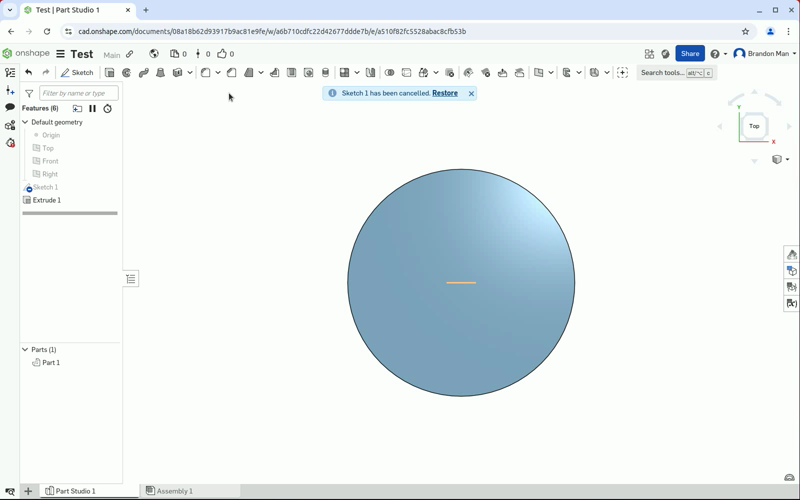
mouse_move(541, 75)
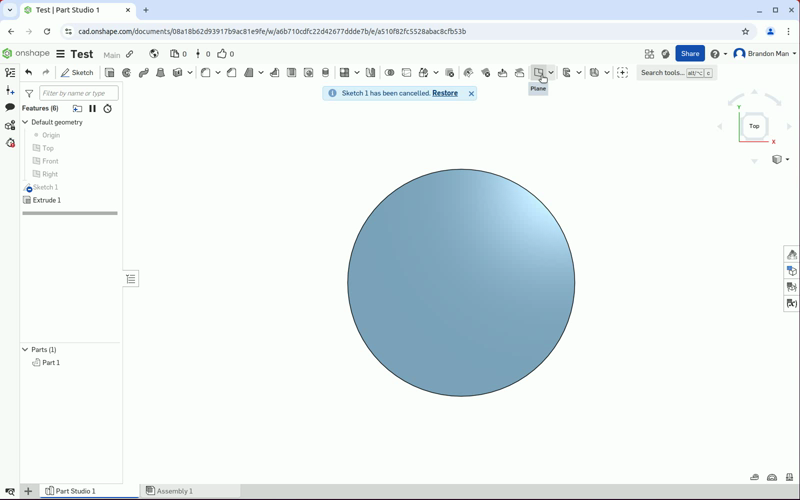
click(541, 75)
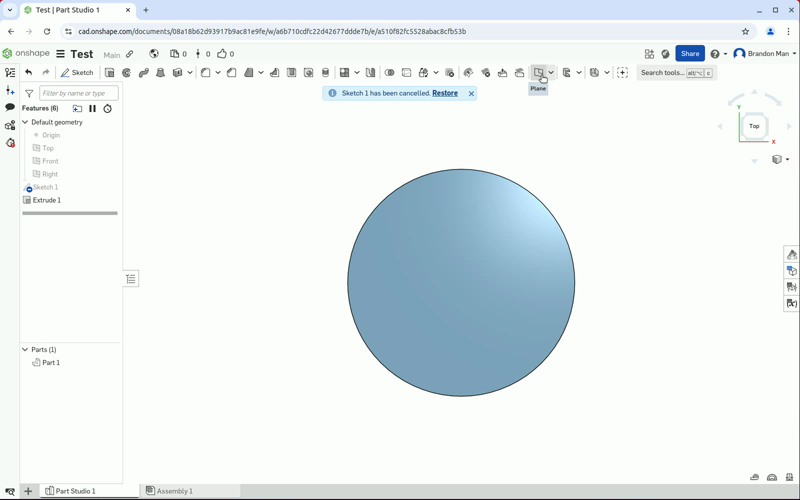
mouse_move(73, 150)
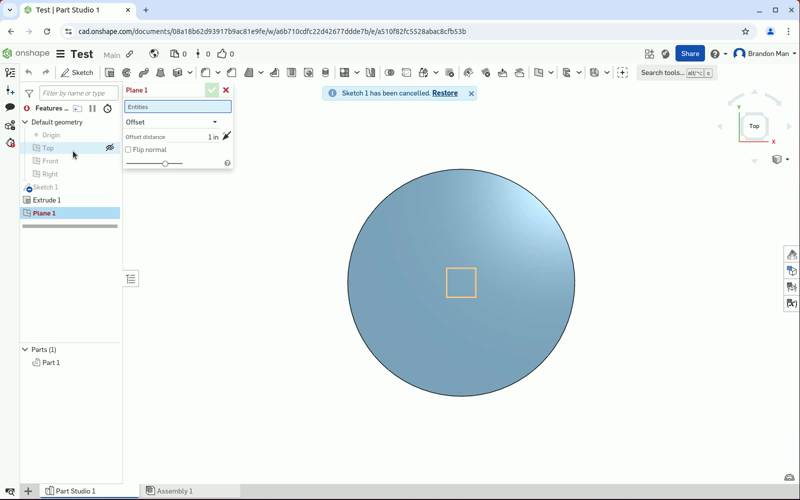
click(73, 150)
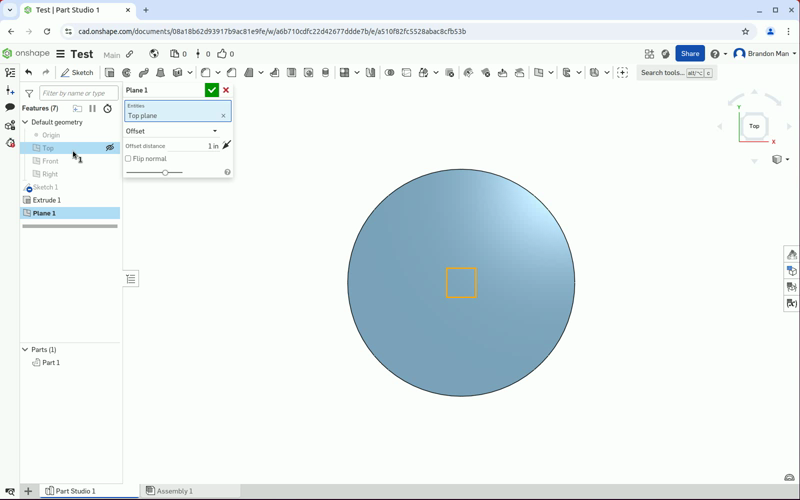
key(tab, 2)
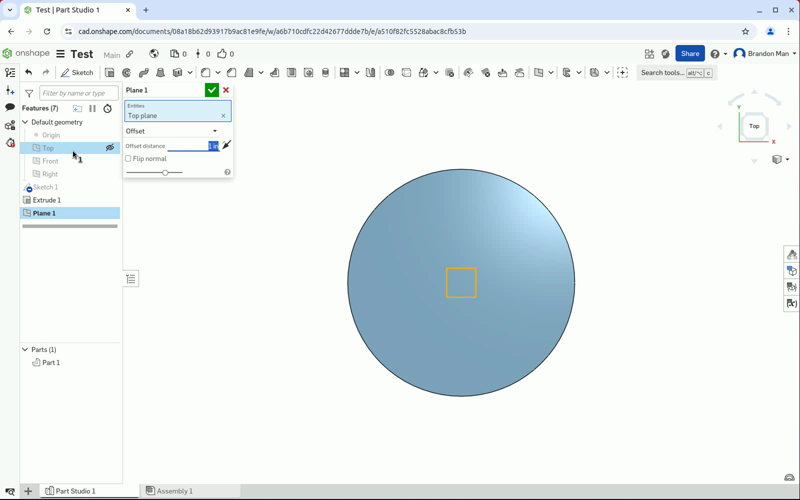
text(1.448)
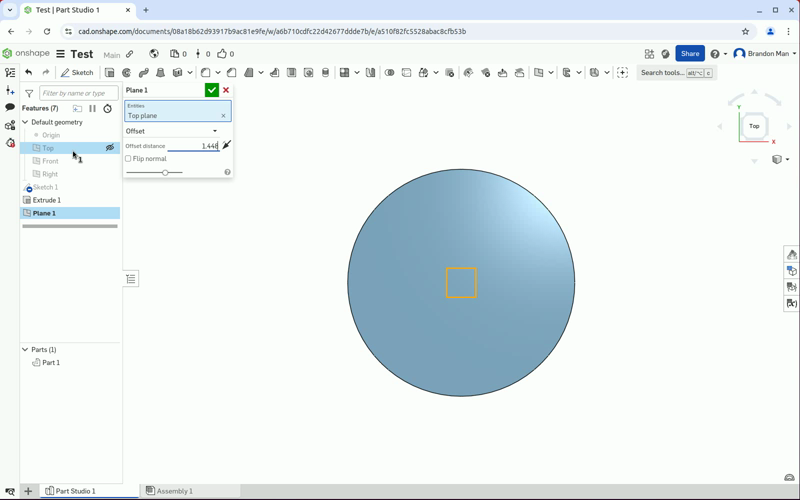
key(enter, 2)
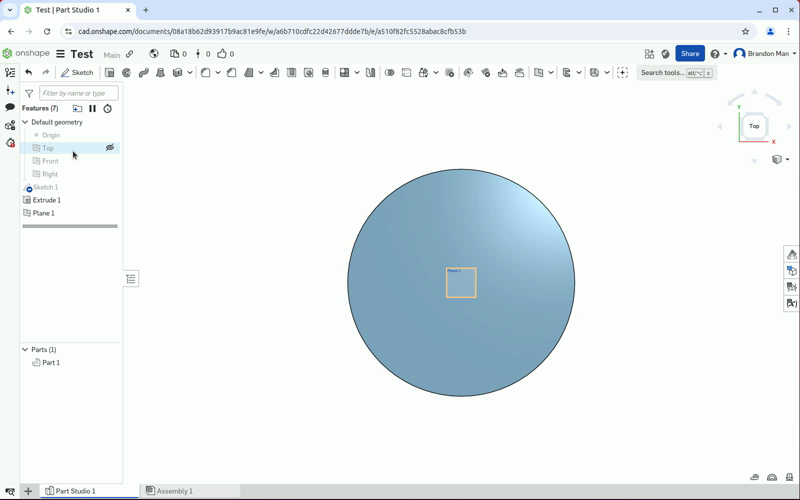
key(shift+s)
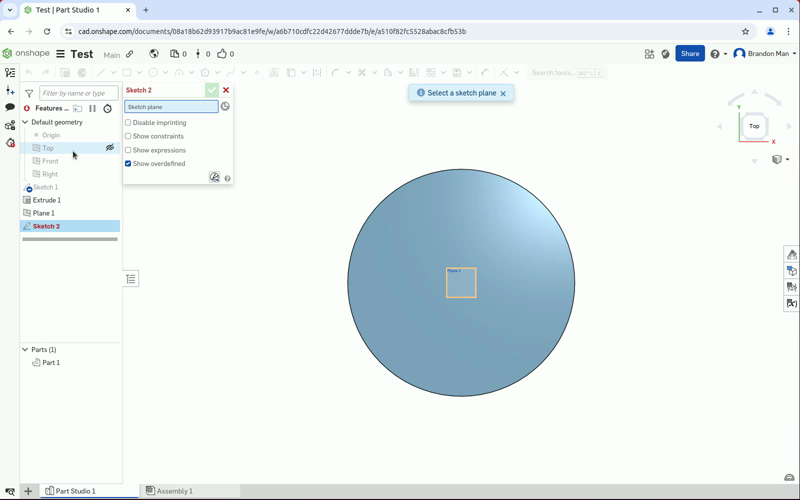
mouse_move(73, 215)
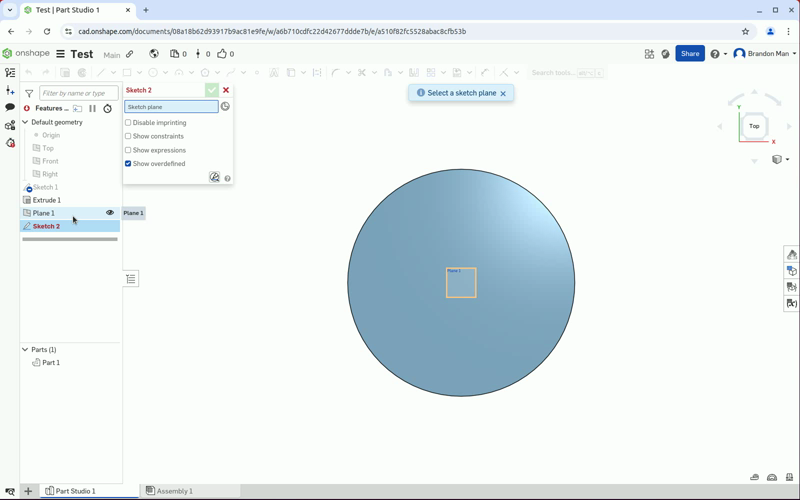
click(73, 215)
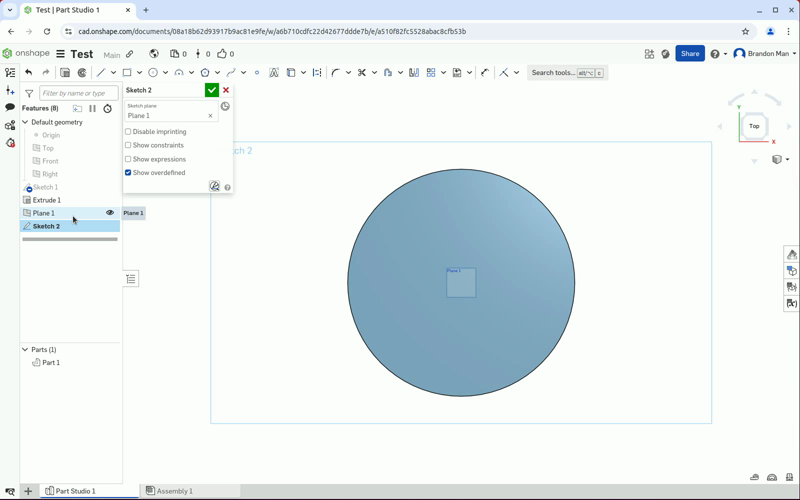
mouse_move(73, 352)
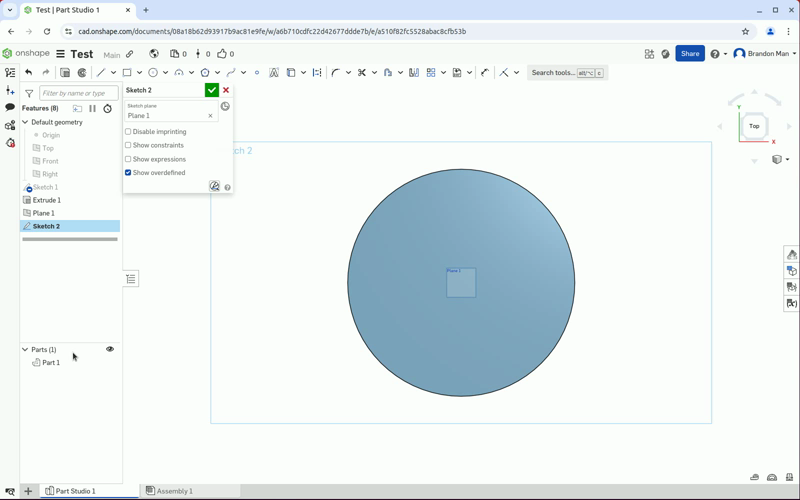
key(y)
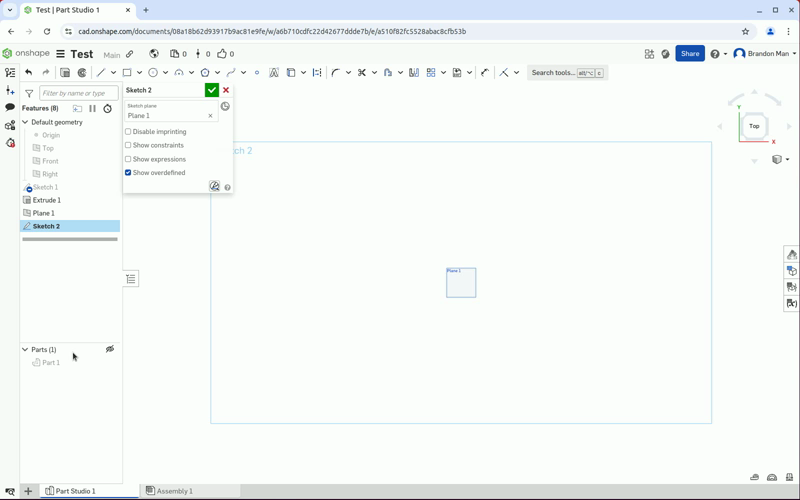
key(c)
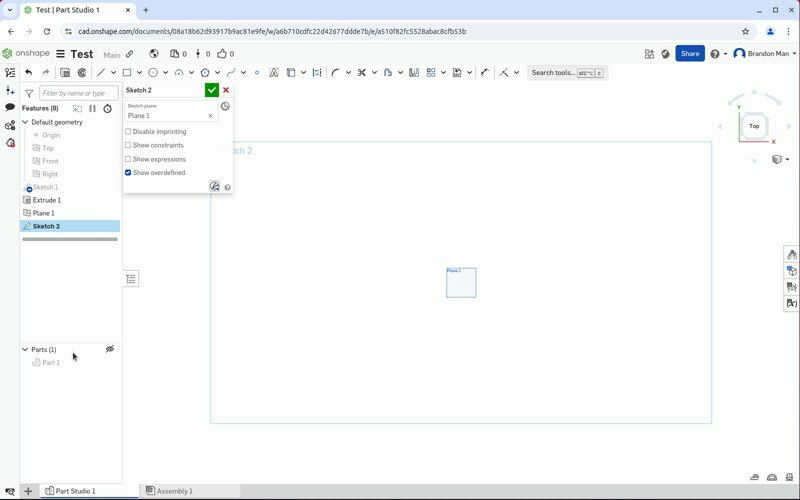
key_down(shift)
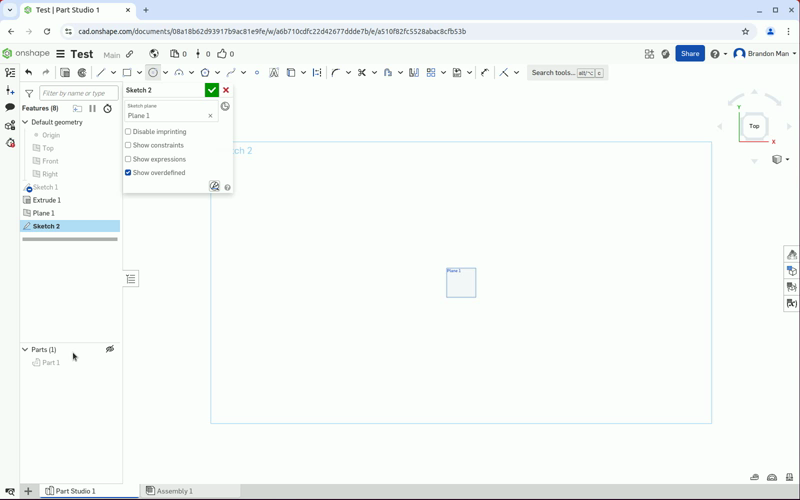
mouse_move(461, 282)
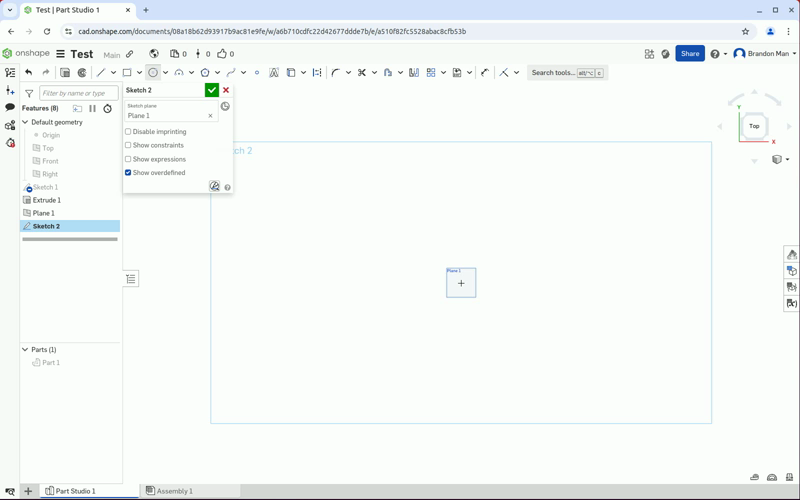
click(461, 282)
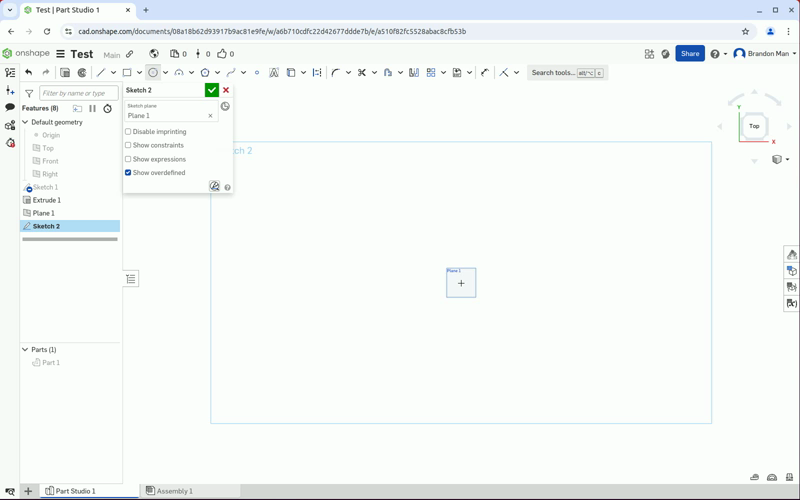
key_up(shift)
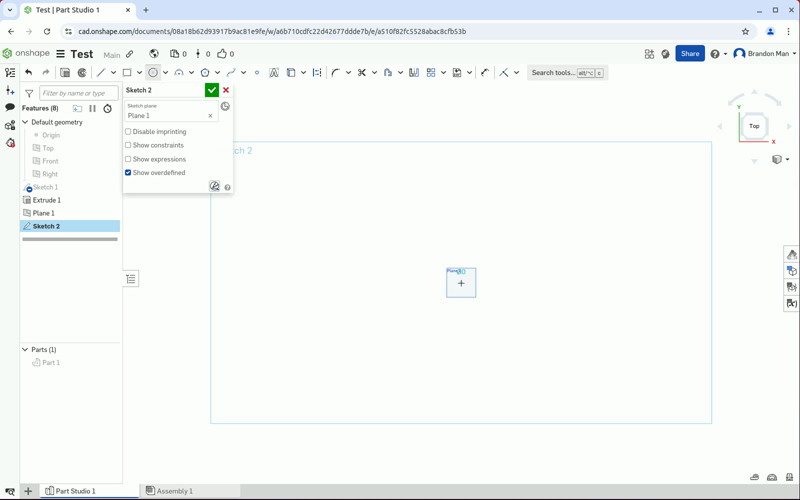
mouse_move(574, 282)
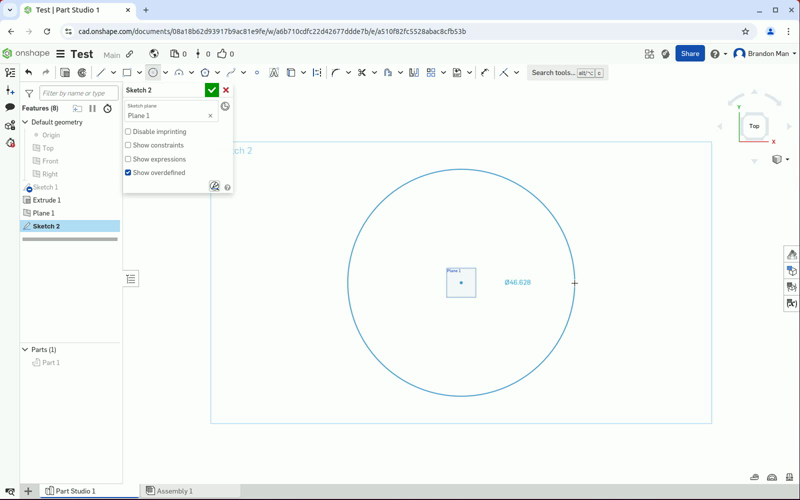
click(574, 282)
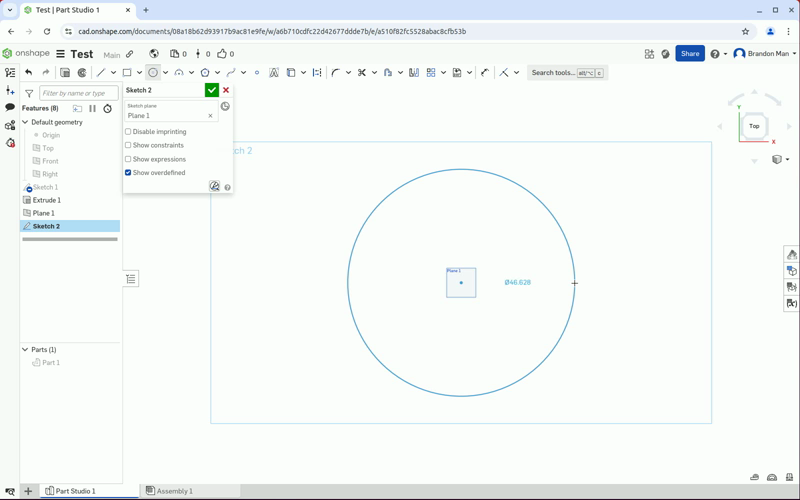
key(esc)
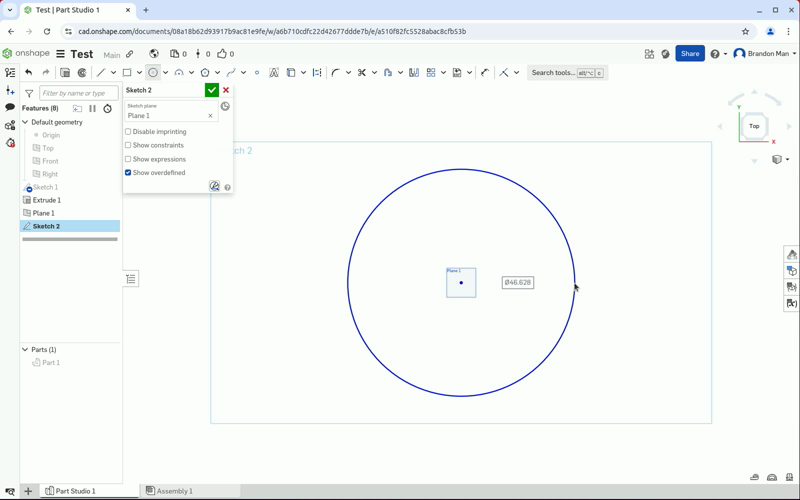
key(c)
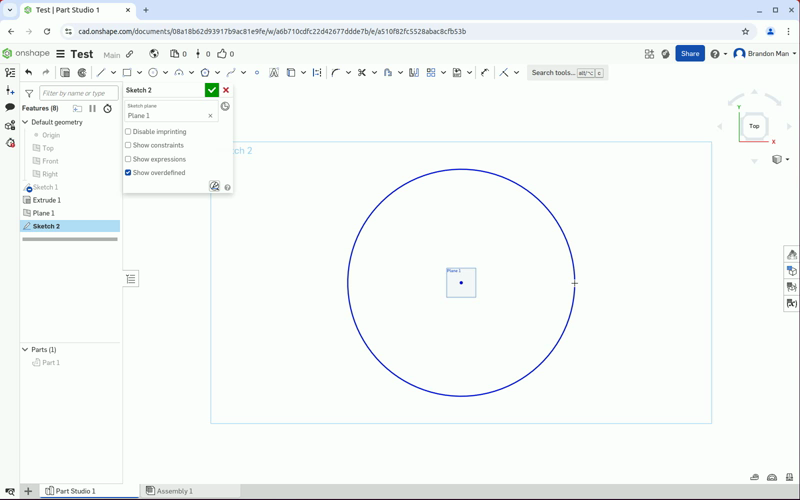
key_down(shift)
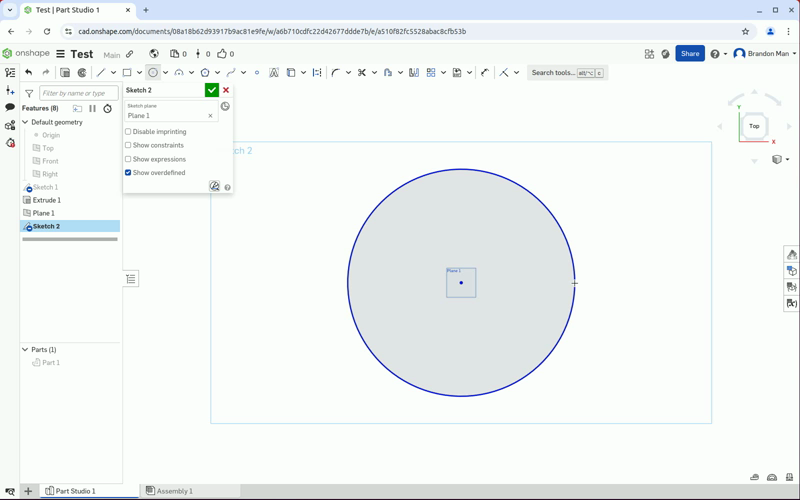
mouse_move(461, 282)
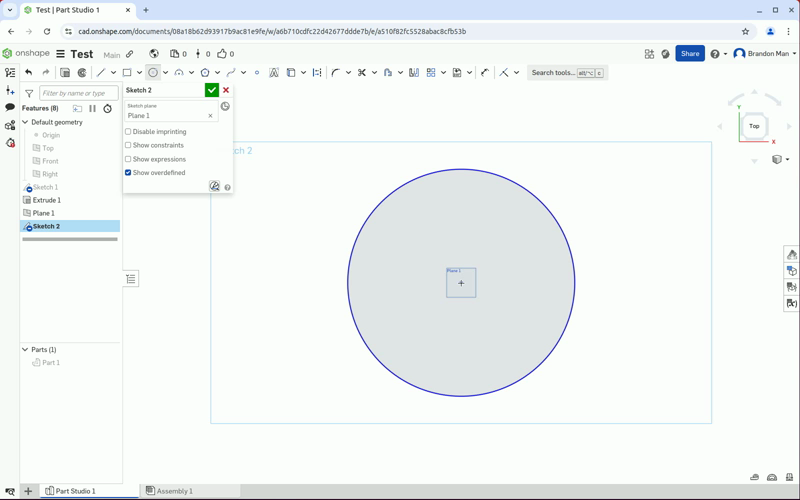
click(461, 282)
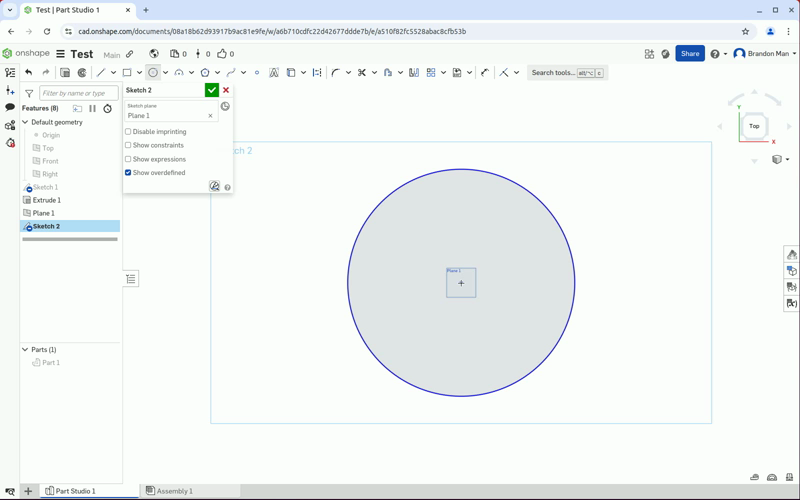
key_up(shift)
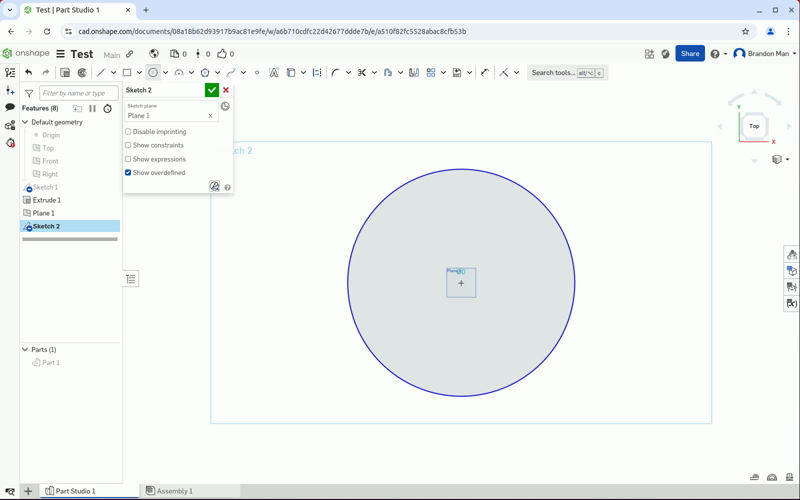
mouse_move(569, 282)
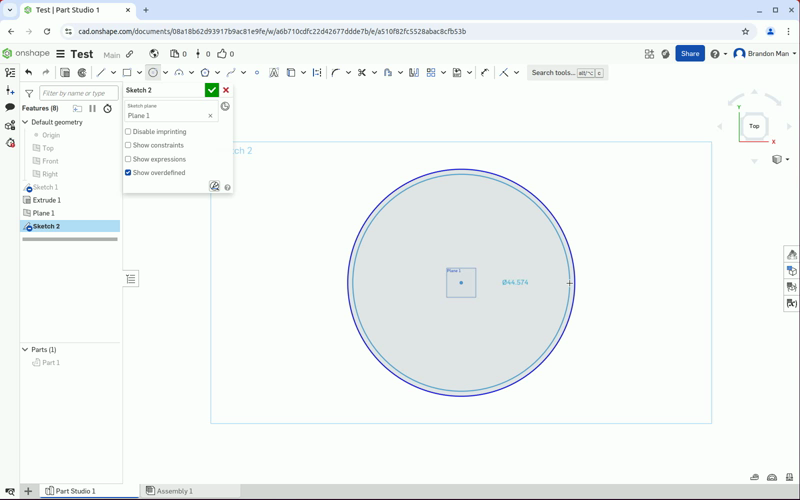
click(569, 282)
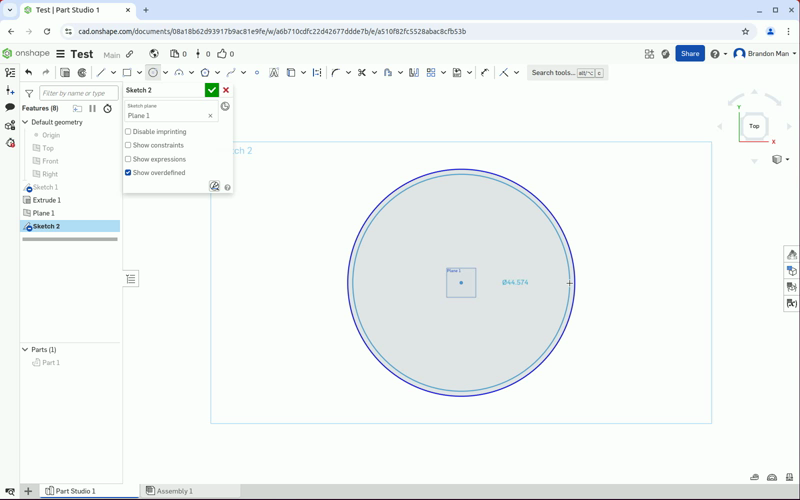
key(esc)
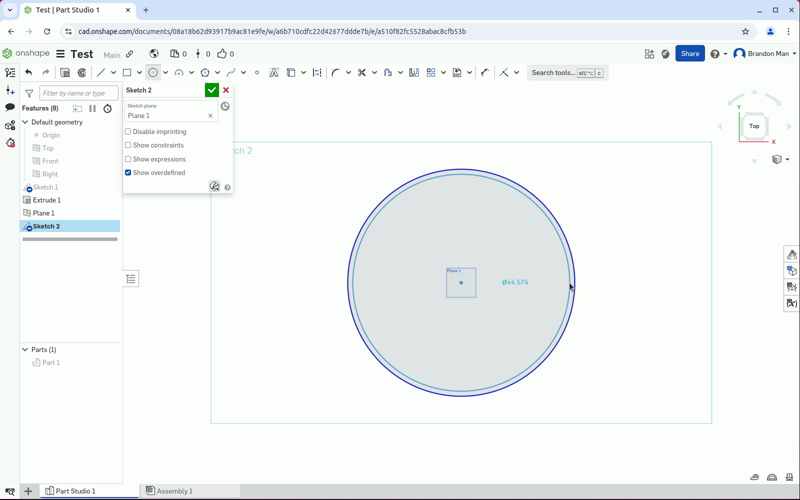
mouse_move(516, 378)
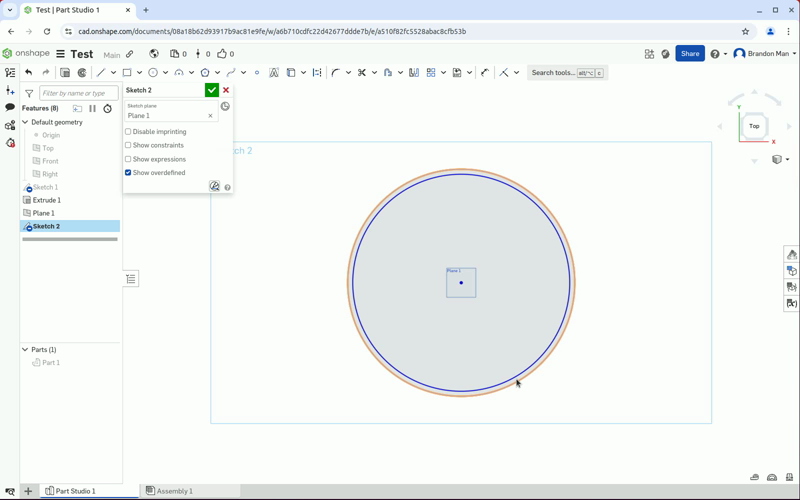
click(516, 378)
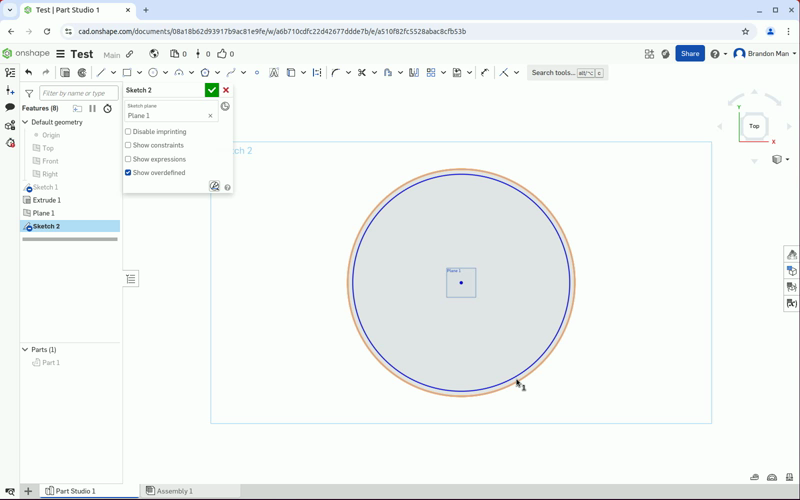
mouse_move(73, 352)
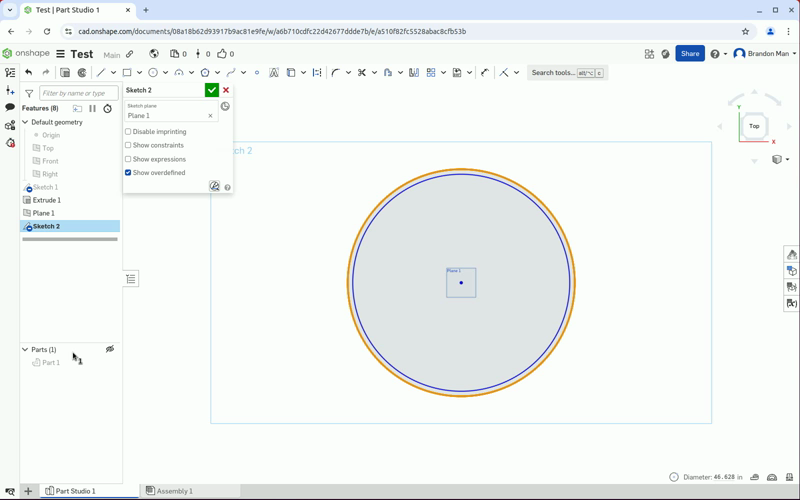
key(shift+y)
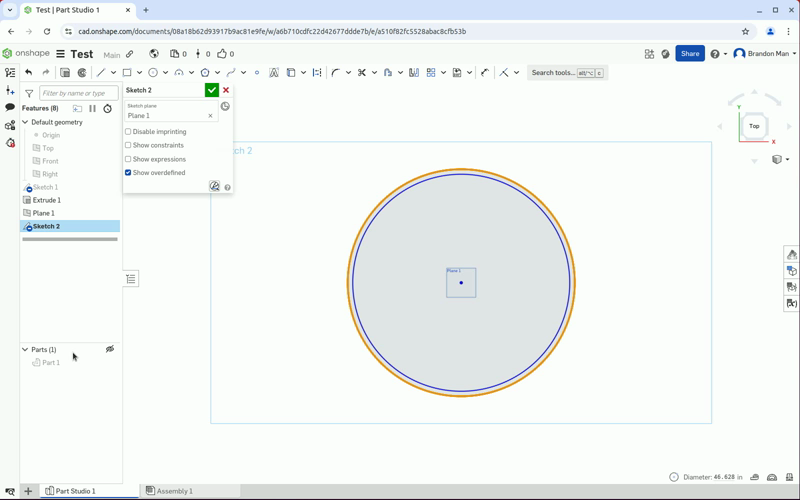
key(shift+e)
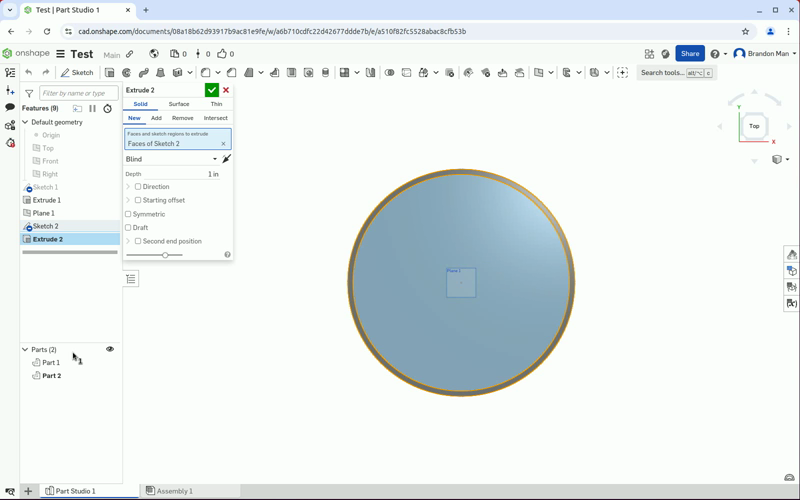
mouse_move(143, 106)
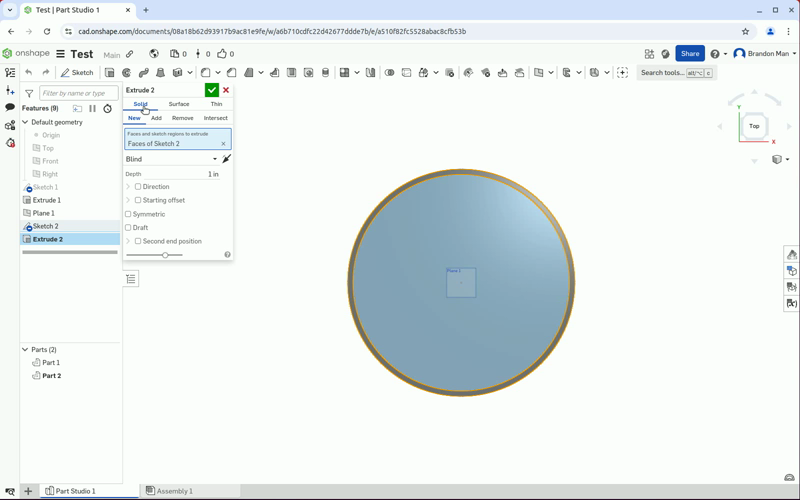
click(143, 106)
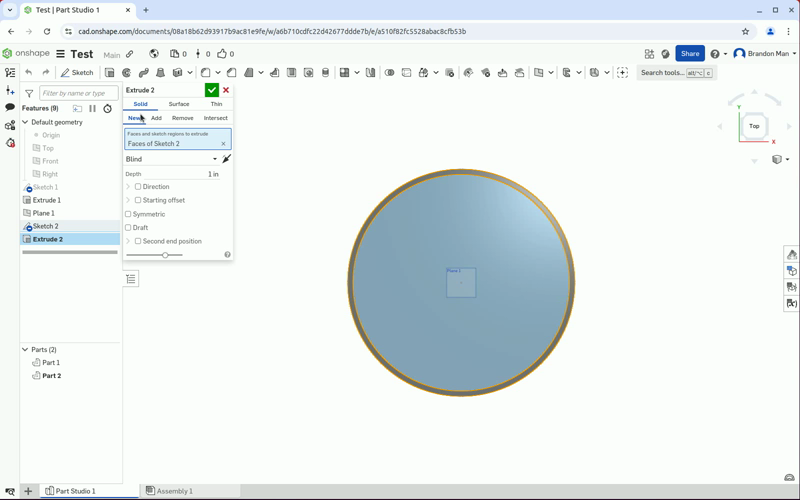
mouse_move(137, 120)
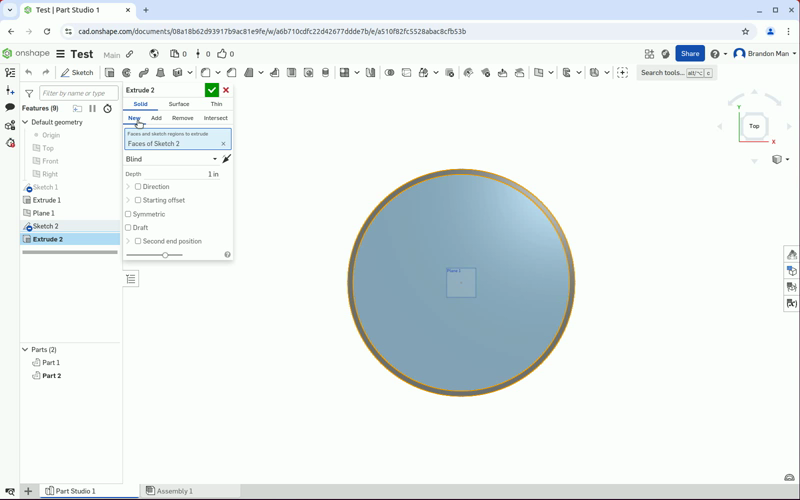
click(137, 120)
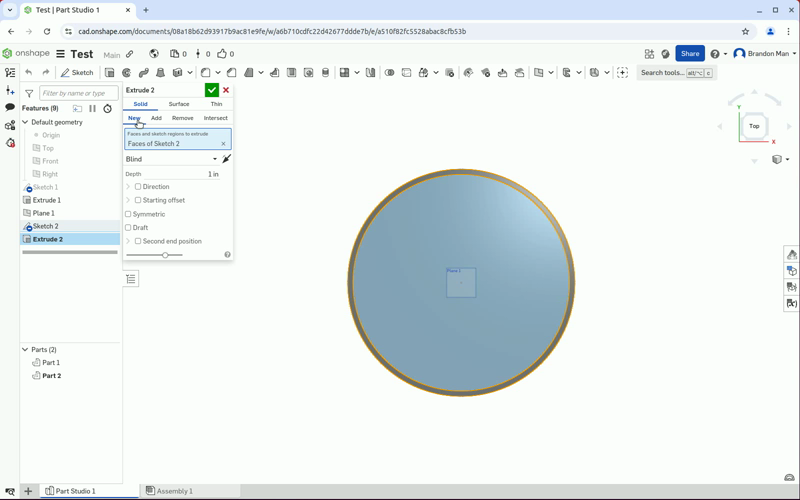
key(tab, 4)
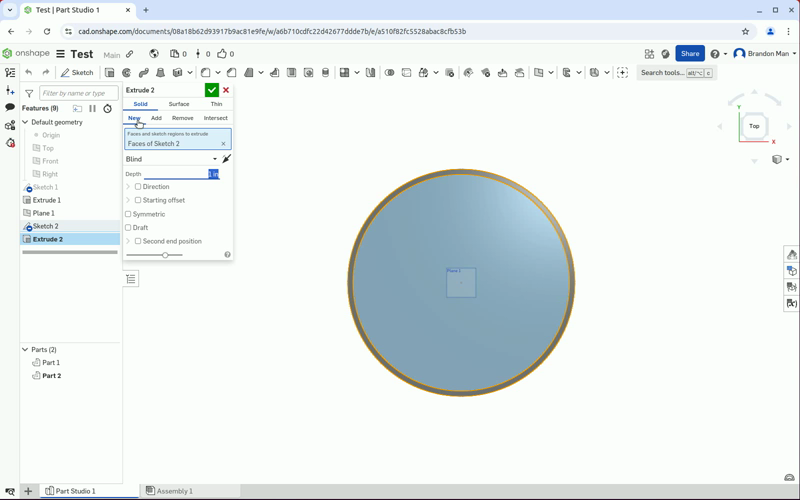
text(10.351)
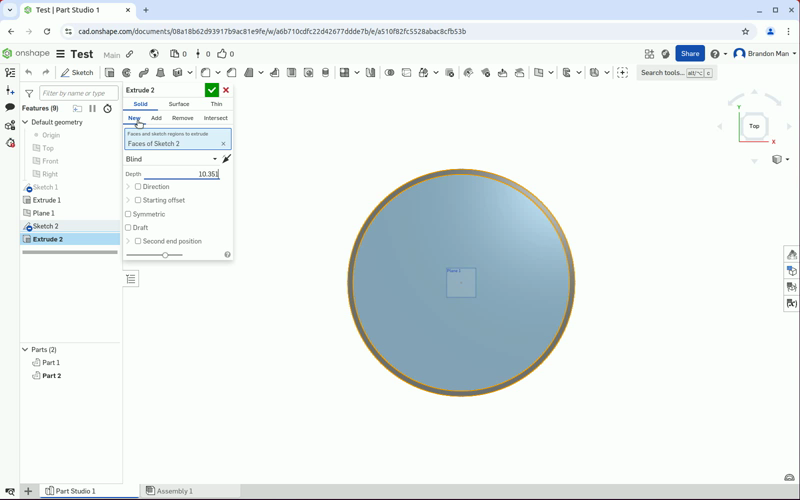
key(enter)
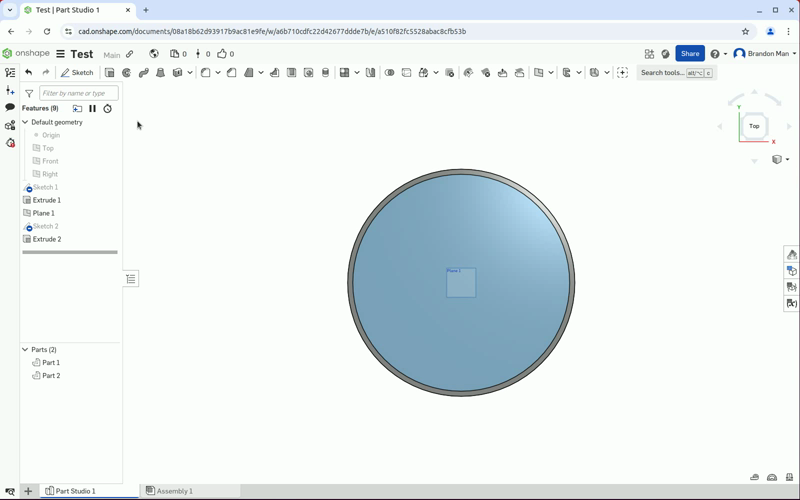
key(shift+h)
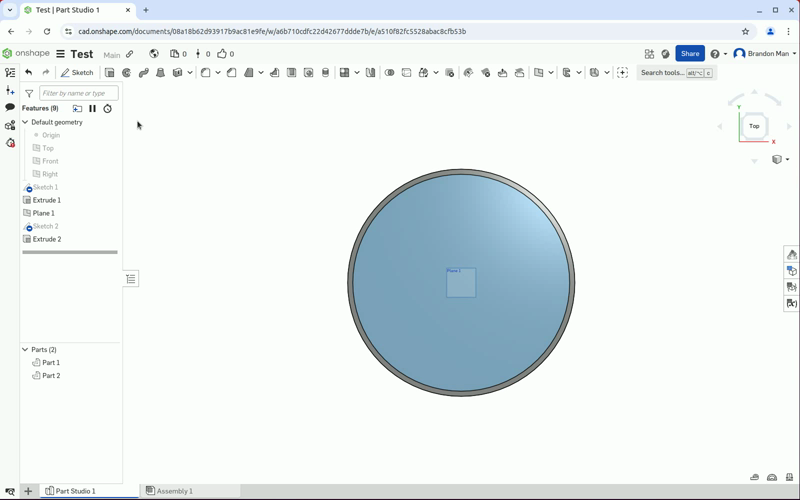
key(shift+h)
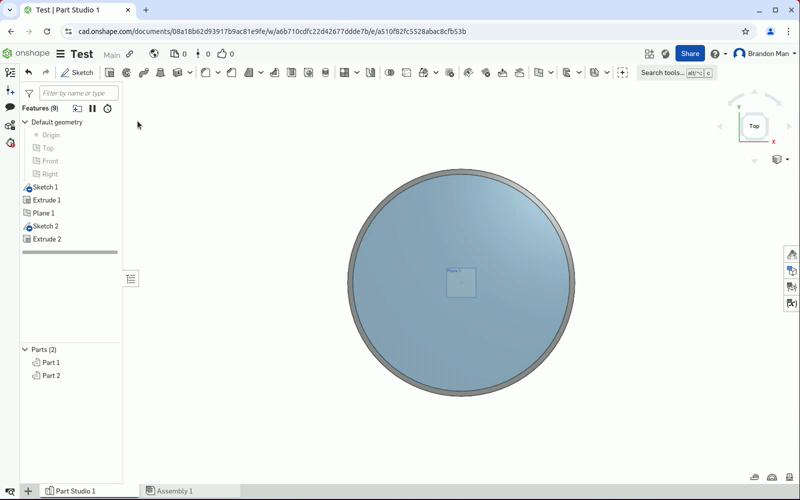
key(shift+7)
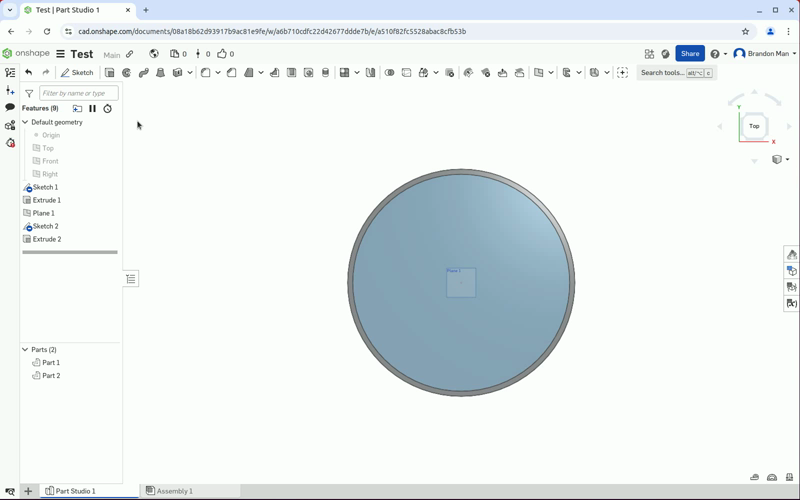
key(up, 3)
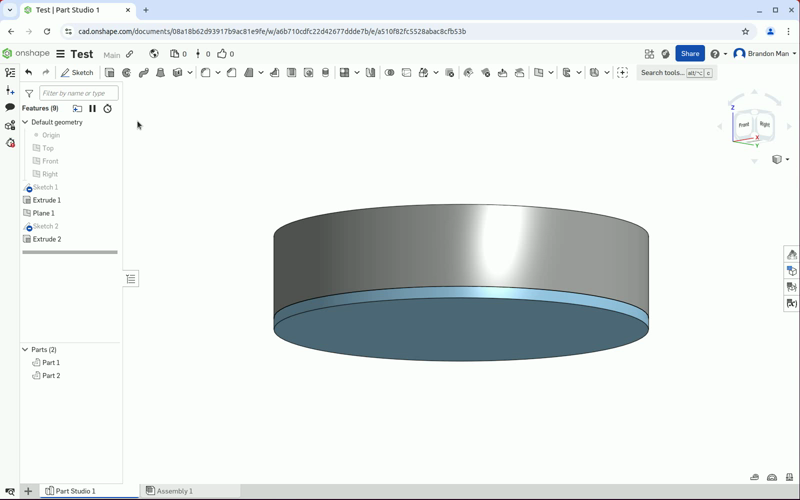
key(left, 3)
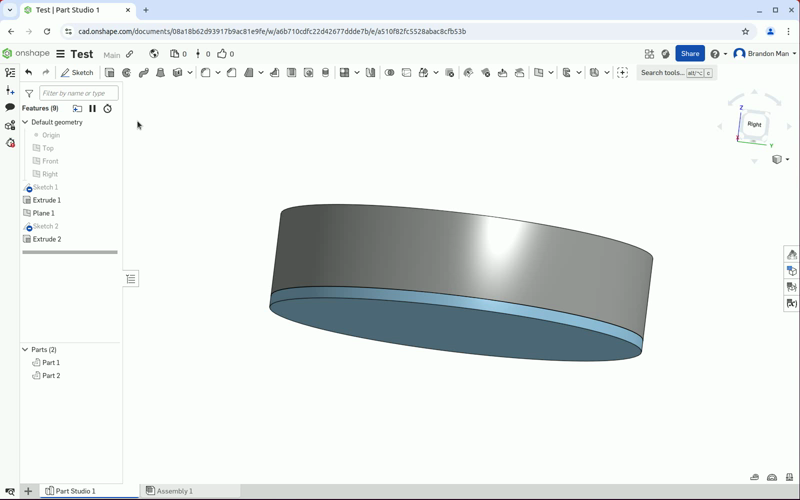
key(right, 3)
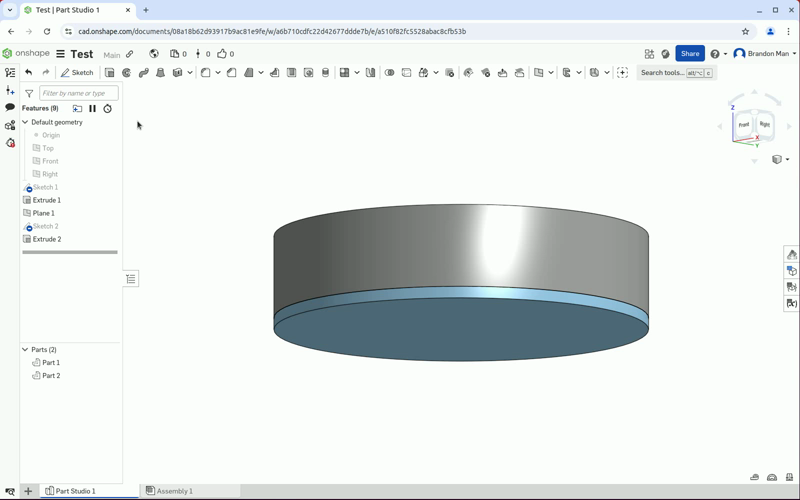
key(down, 3)
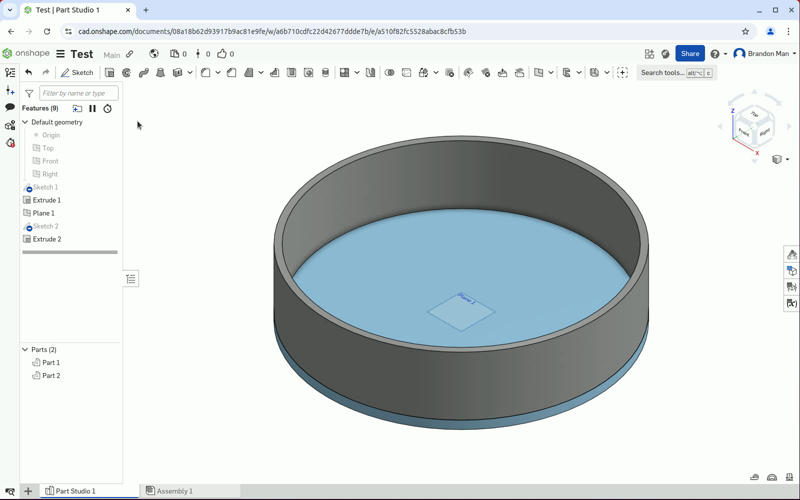
mouse_move(73, 189)
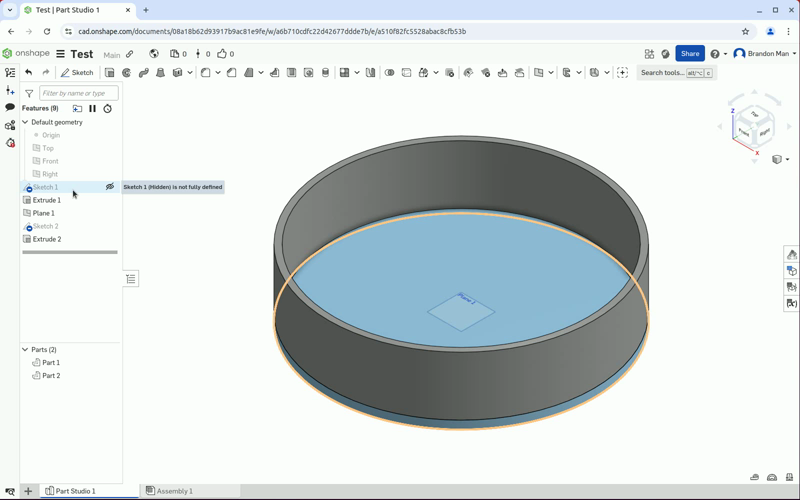
click(73, 189)